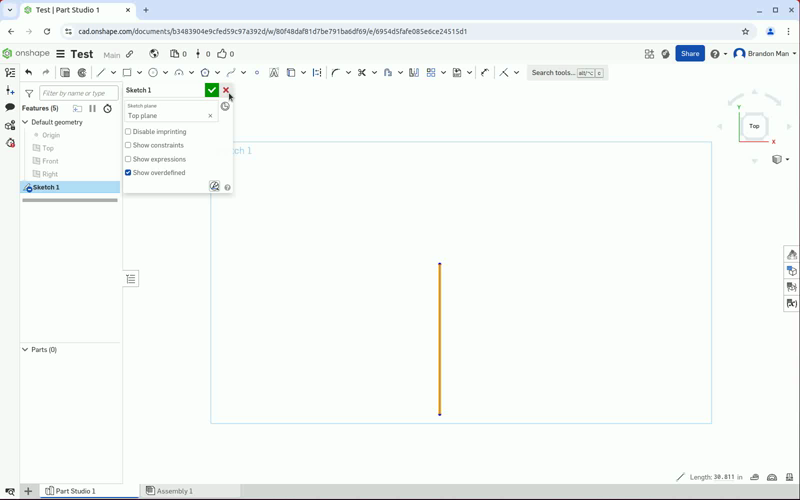
key(shift+h)
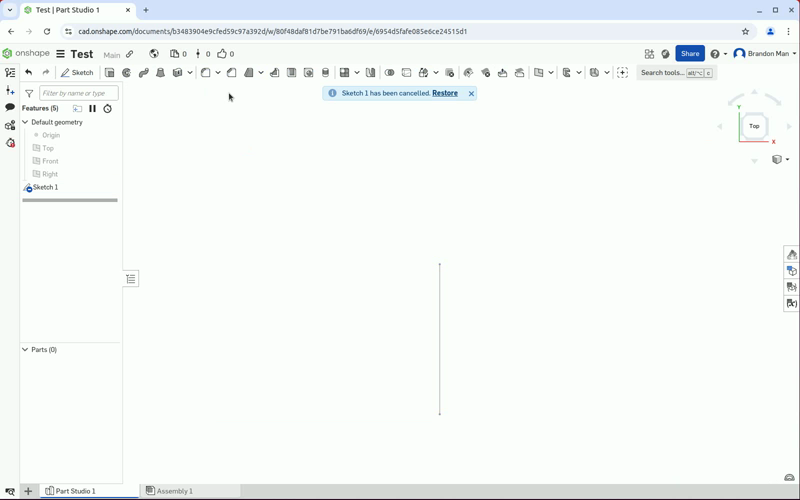
key(shift+s)
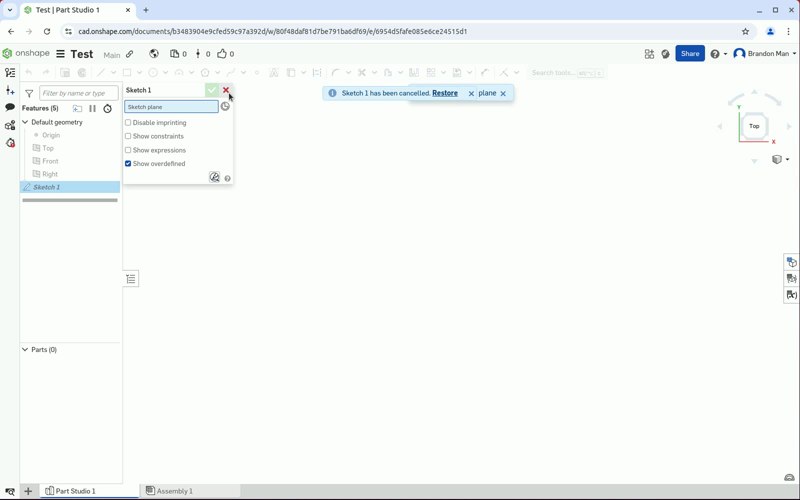
mouse_move(73, 150)
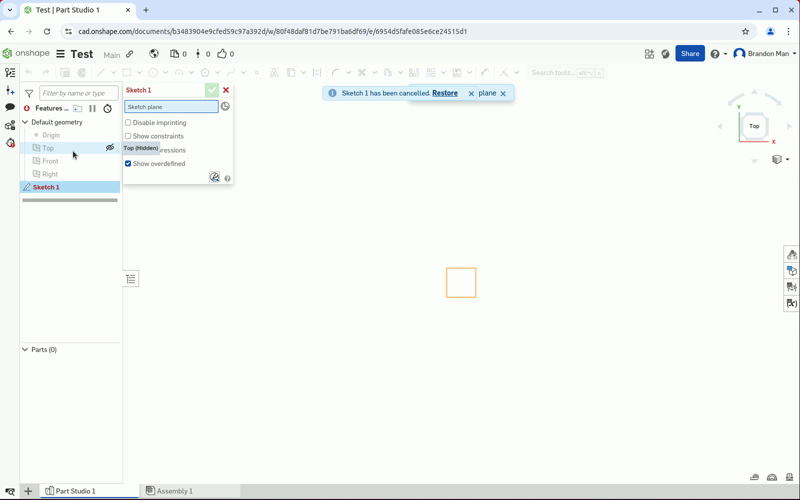
click(73, 150)
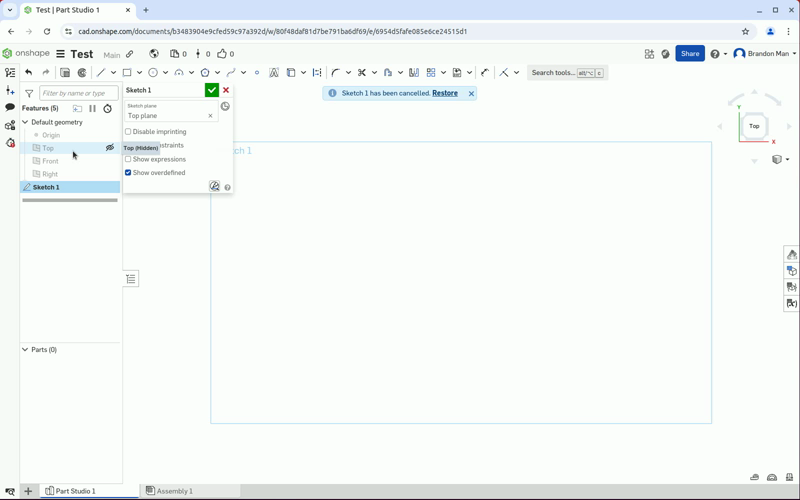
mouse_move(73, 352)
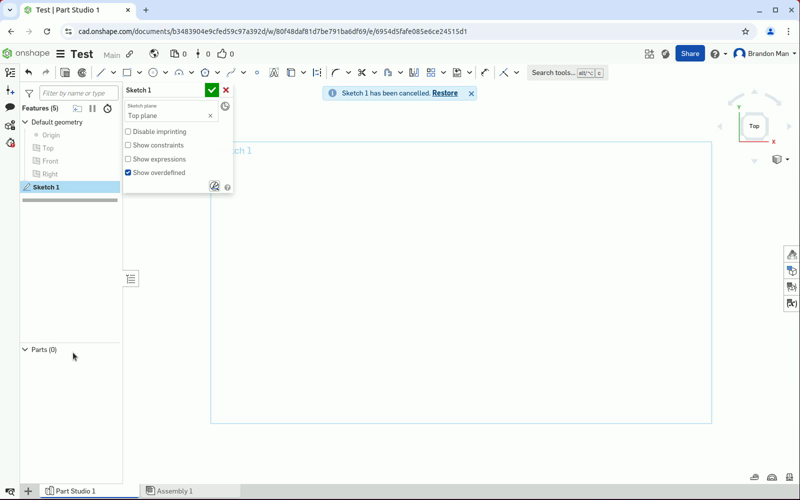
key(y)
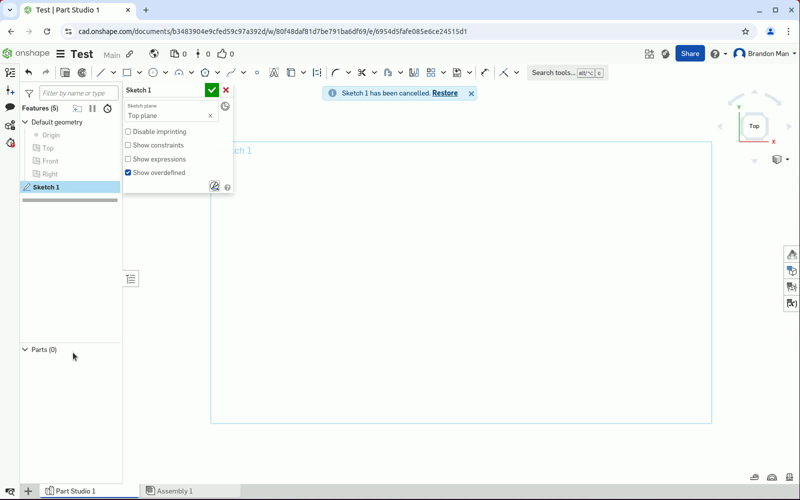
key(c)
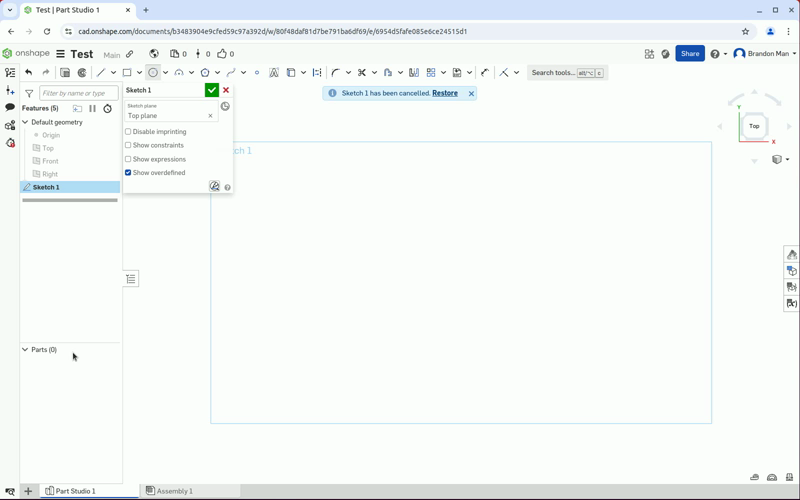
key_down(shift)
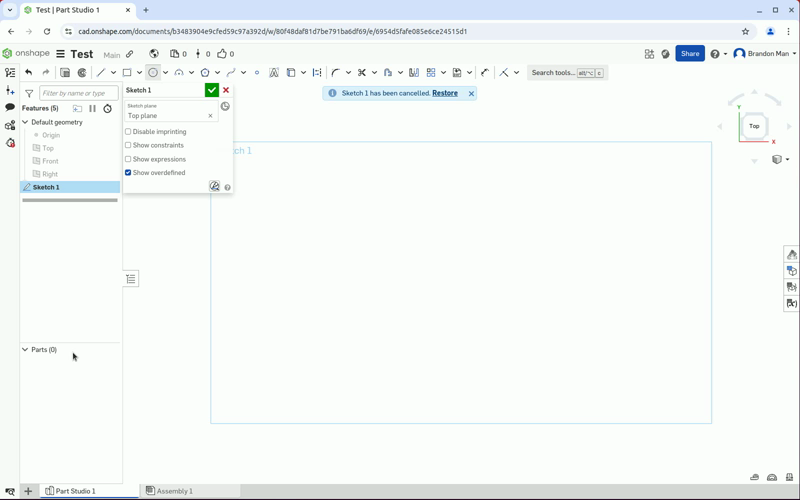
mouse_move(461, 282)
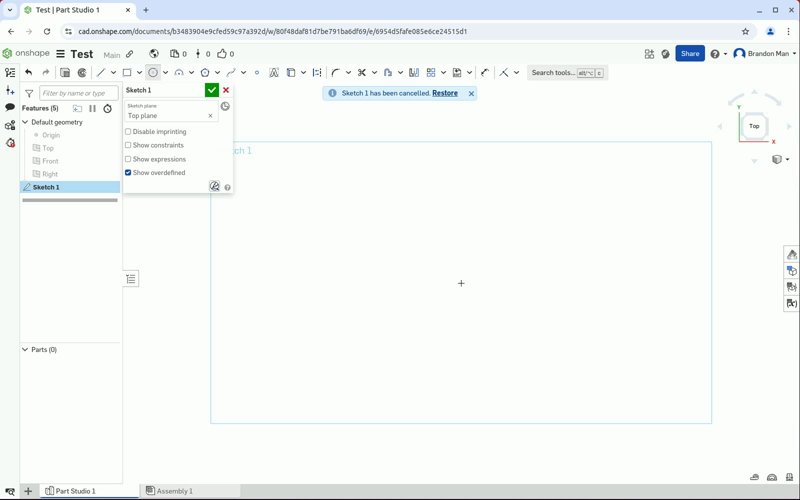
click(461, 282)
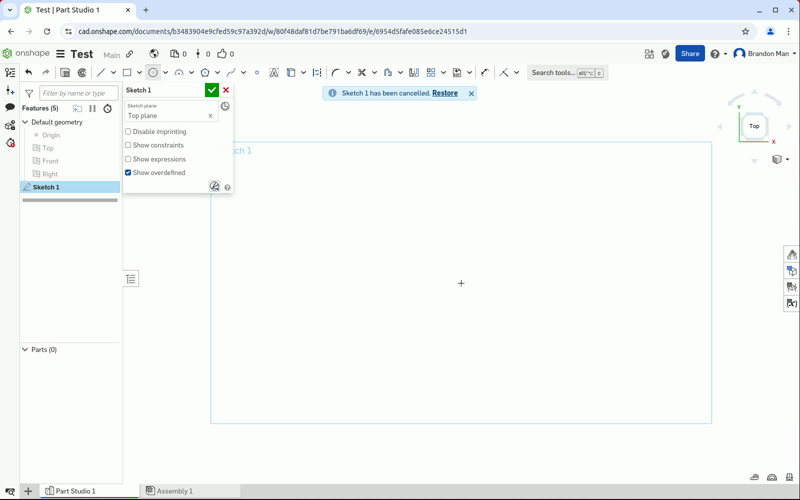
key_up(shift)
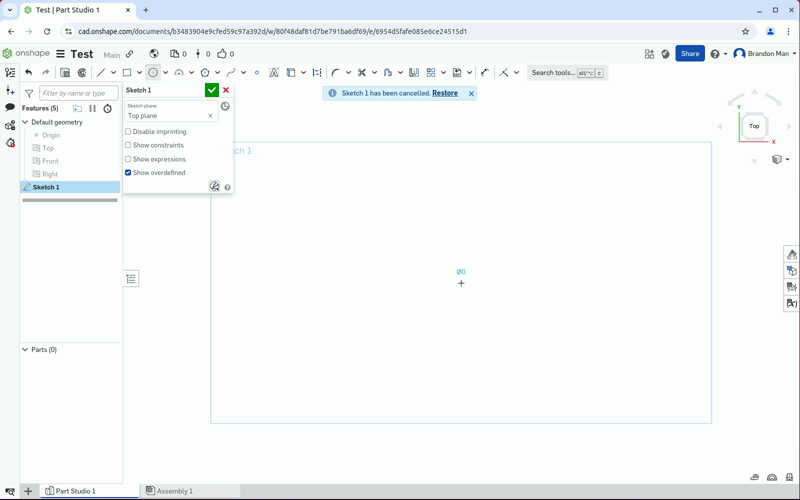
mouse_move(527, 282)
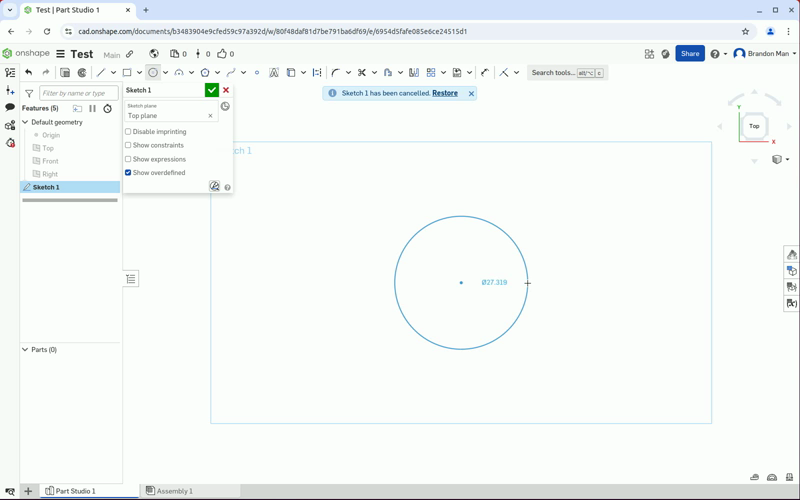
click(527, 282)
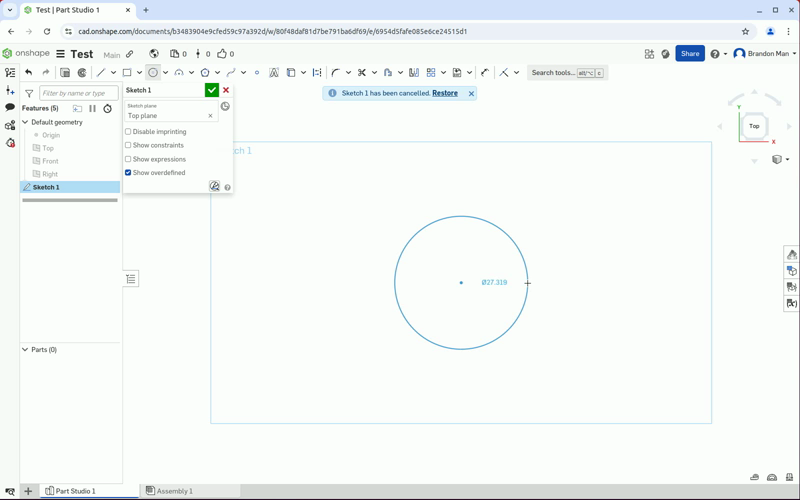
key(esc)
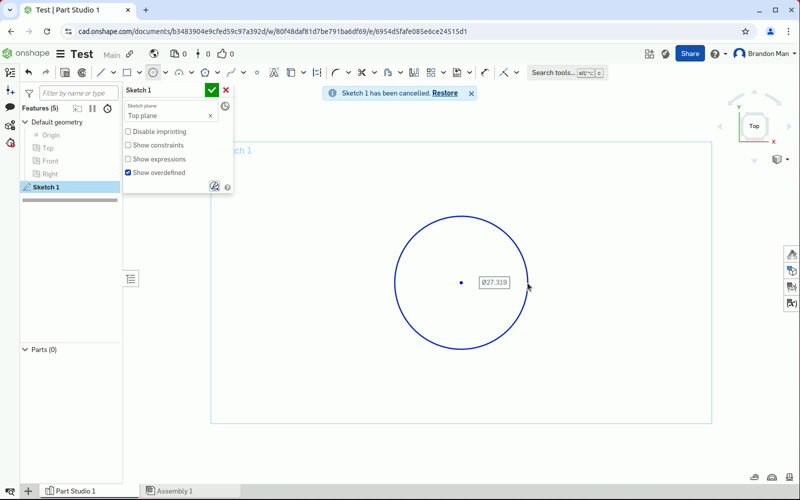
mouse_move(468, 266)
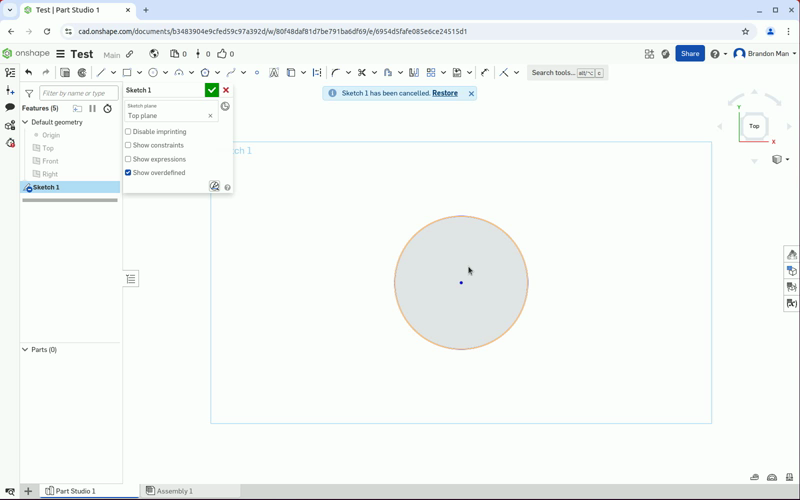
click(468, 266)
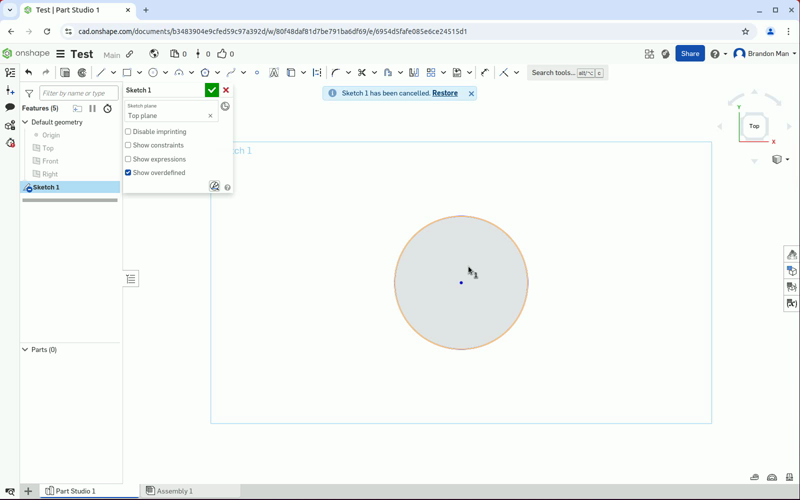
mouse_move(73, 352)
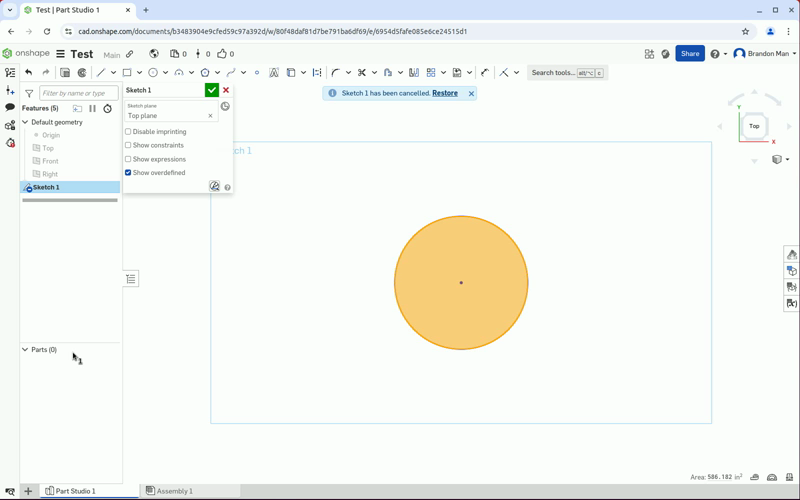
key(shift+y)
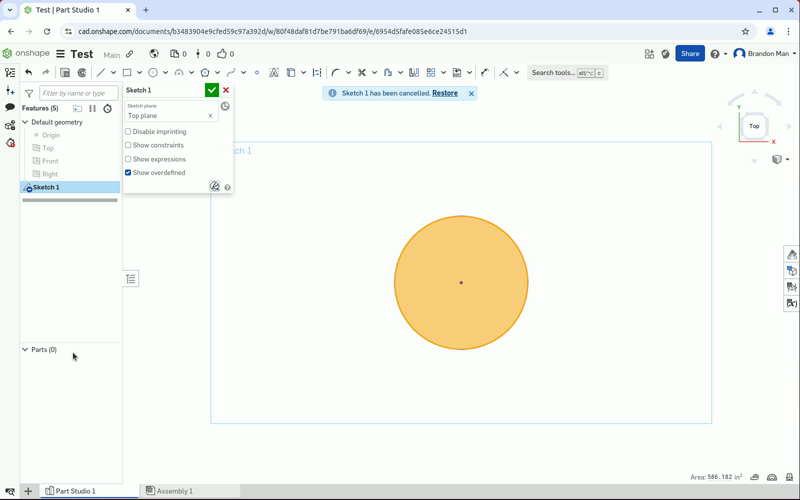
key(shift+e)
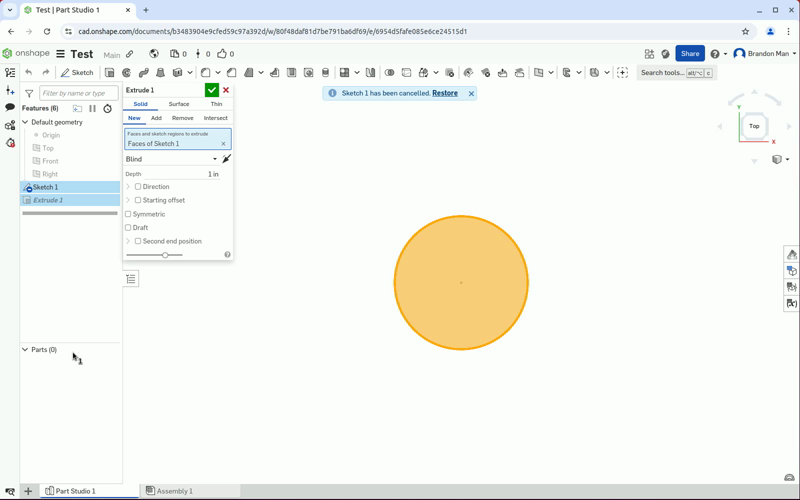
mouse_move(143, 106)
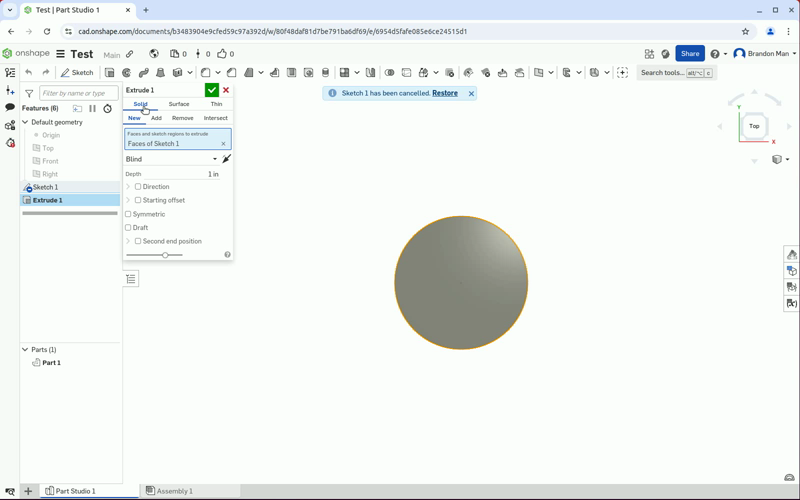
click(143, 106)
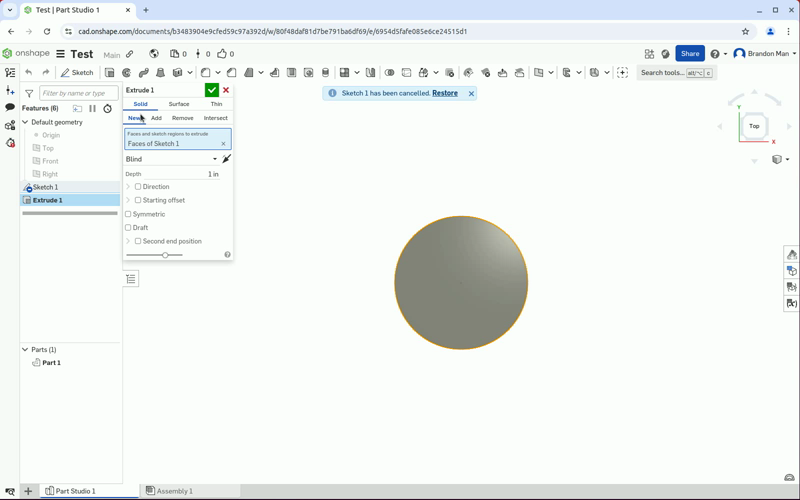
mouse_move(137, 120)
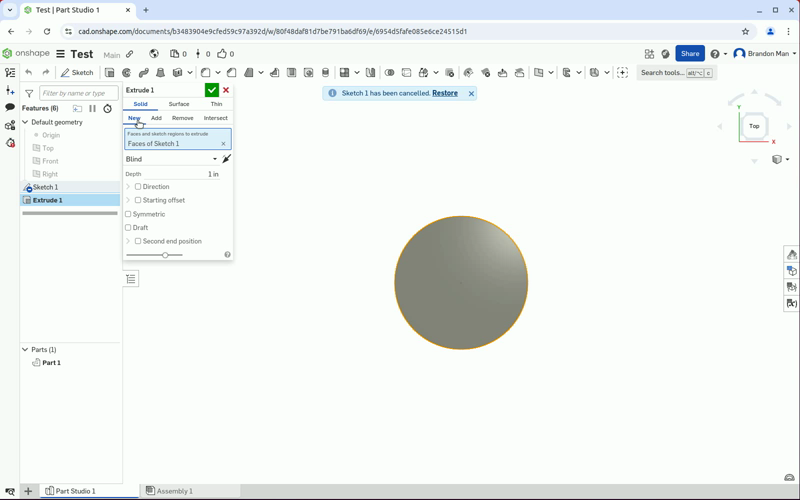
click(137, 120)
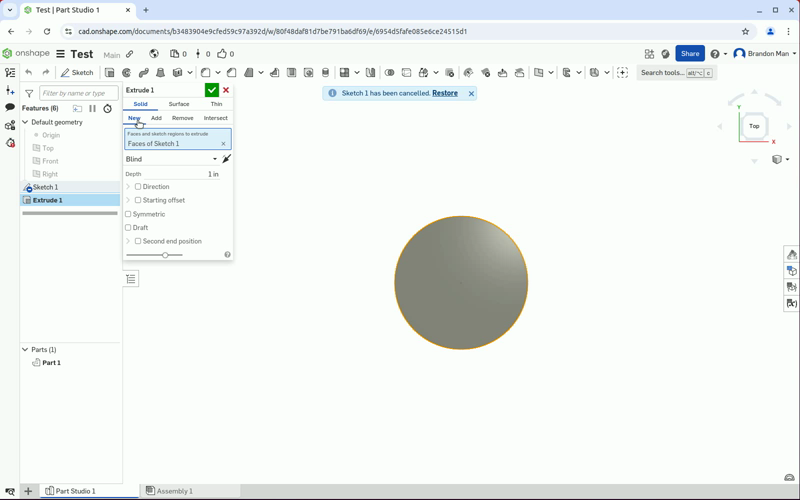
key(tab, 4)
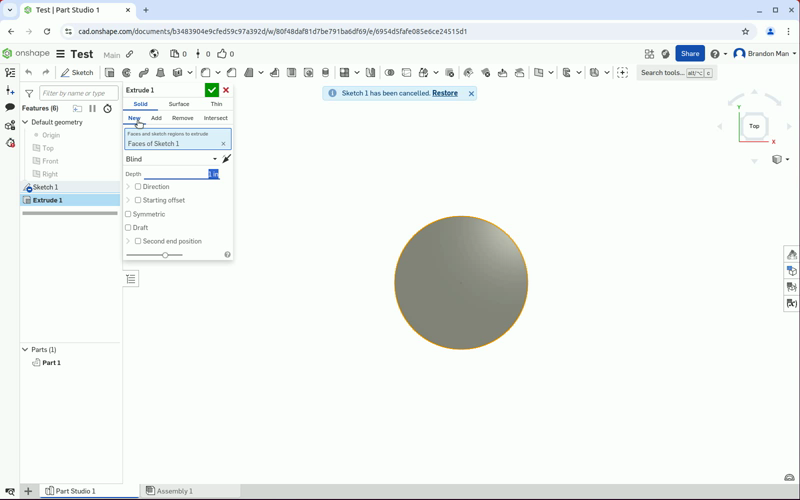
text(46.216)
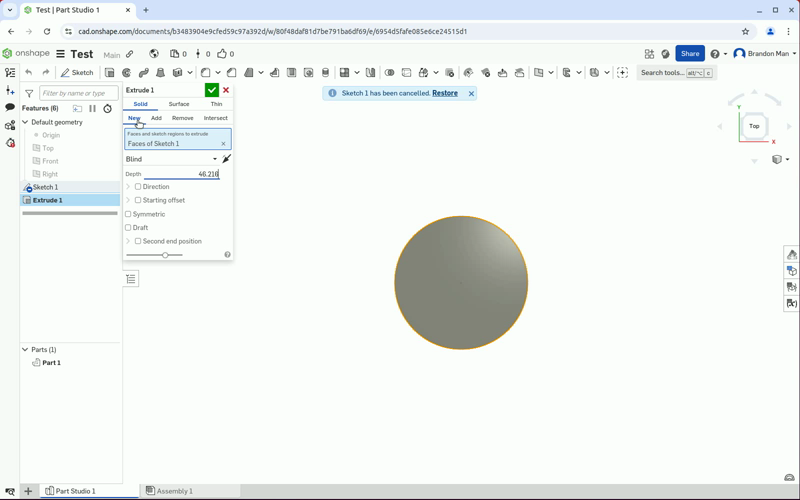
key(tab, 3)
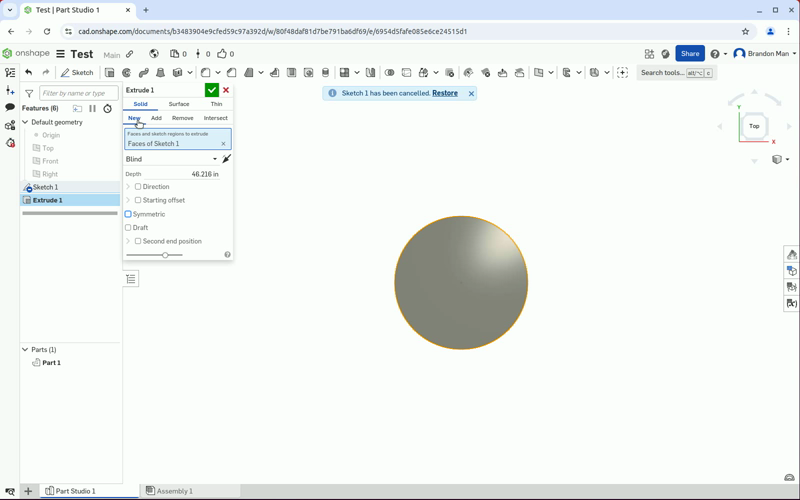
key(space)
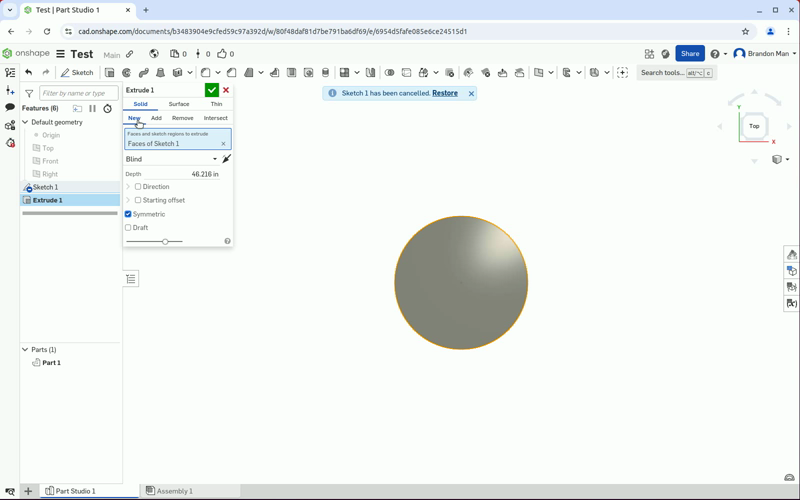
key(enter)
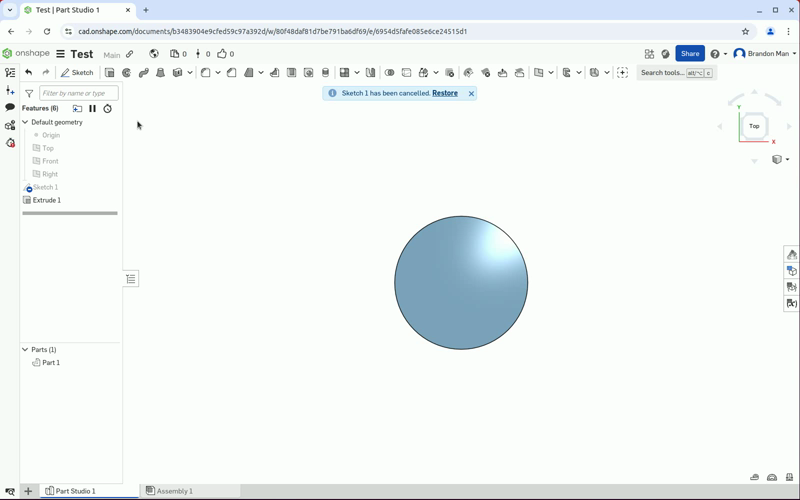
key(shift+h)
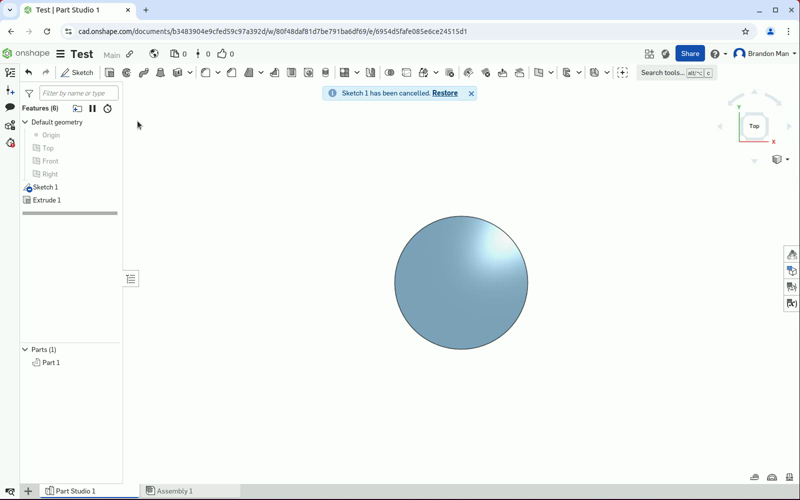
key(shift+h)
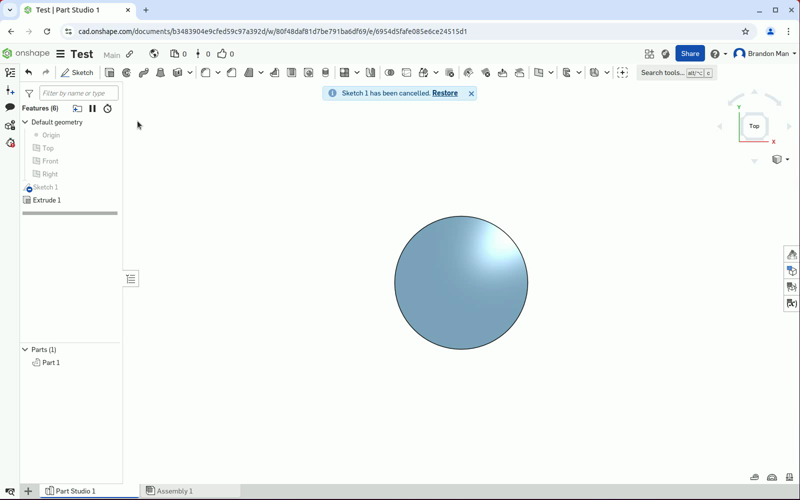
mouse_move(73, 189)
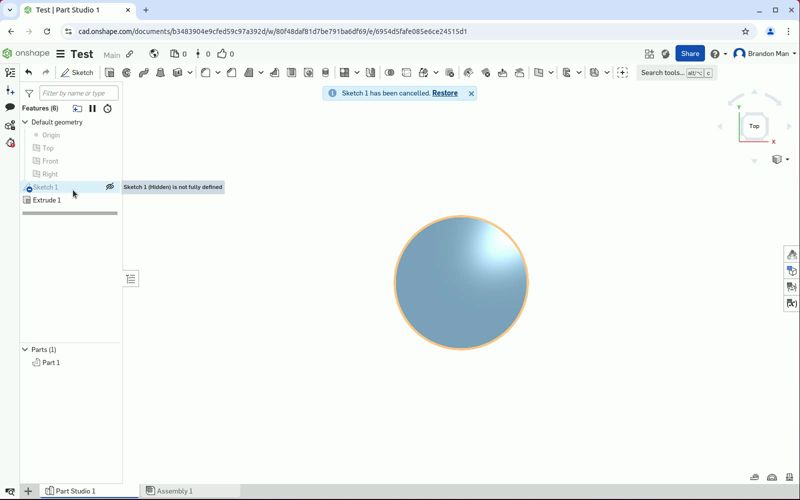
click(73, 189)
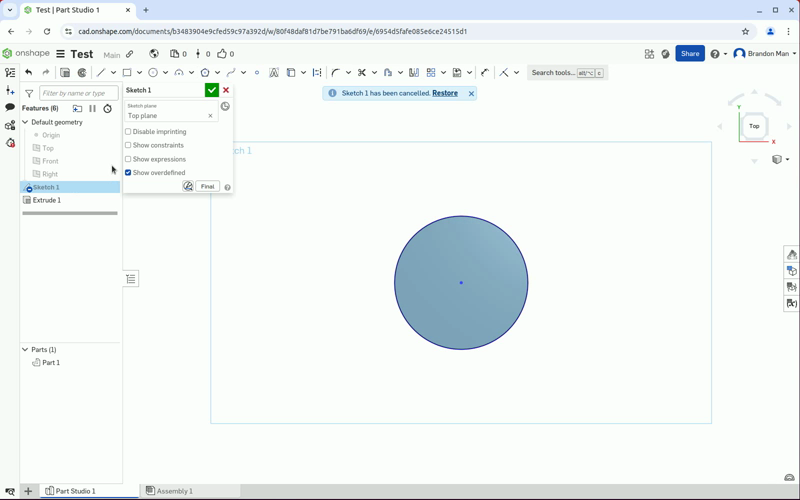
mouse_move(229, 92)
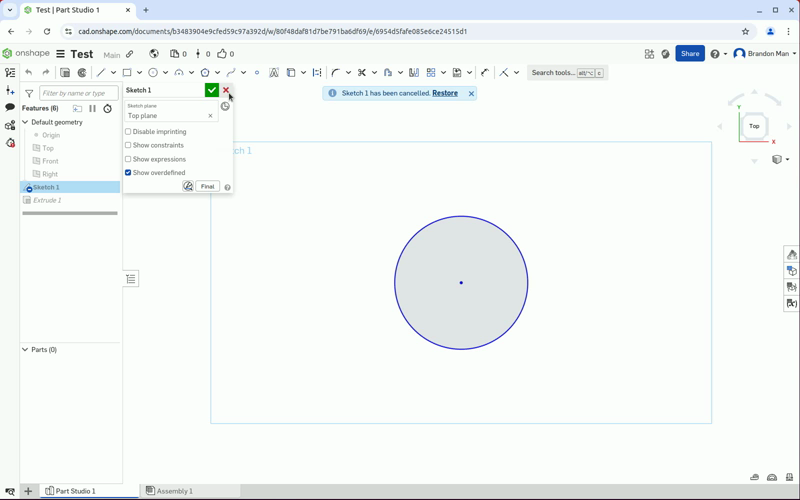
click(229, 92)
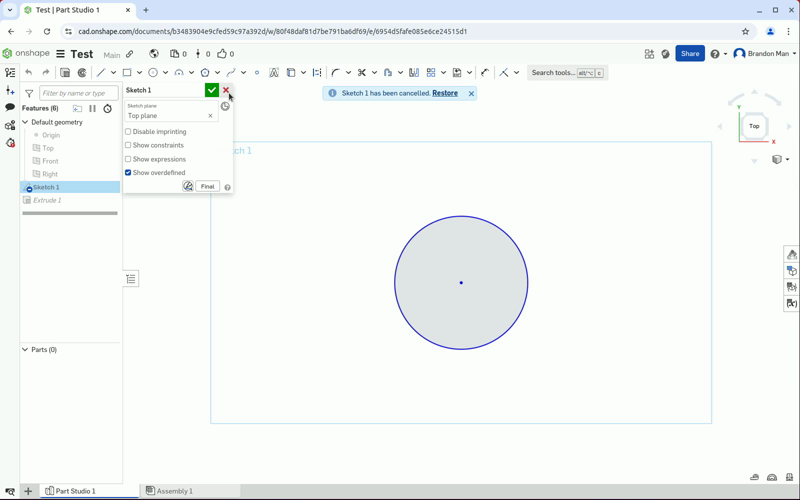
key(shift+s)
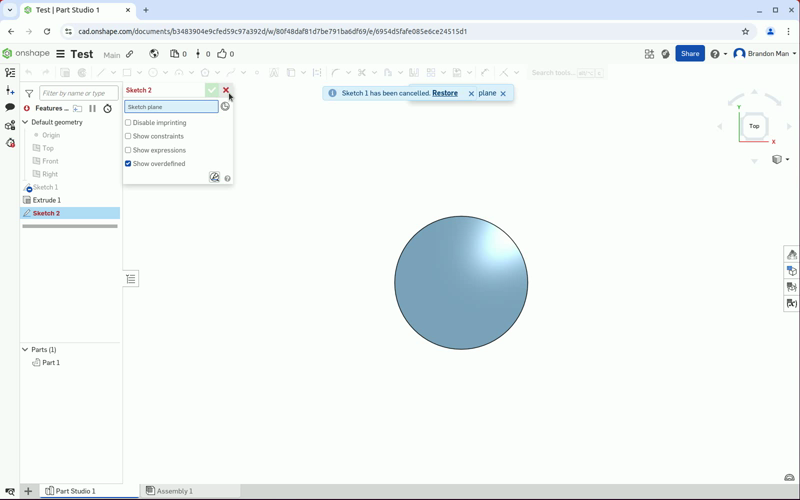
mouse_move(73, 150)
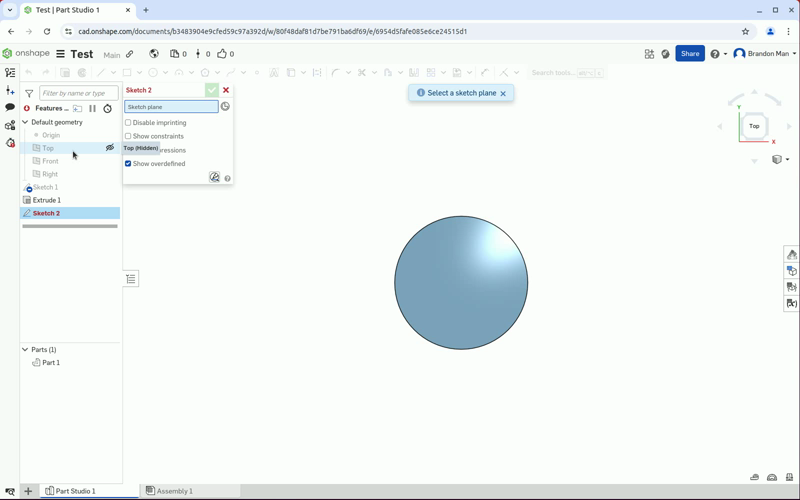
click(73, 150)
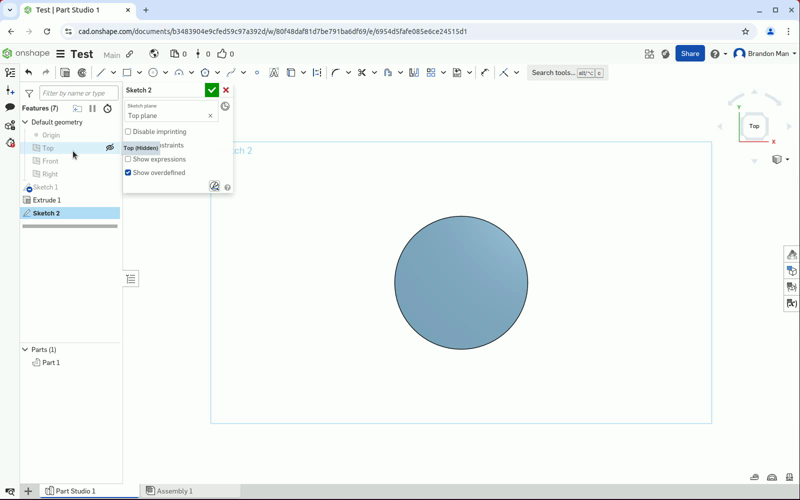
mouse_move(73, 352)
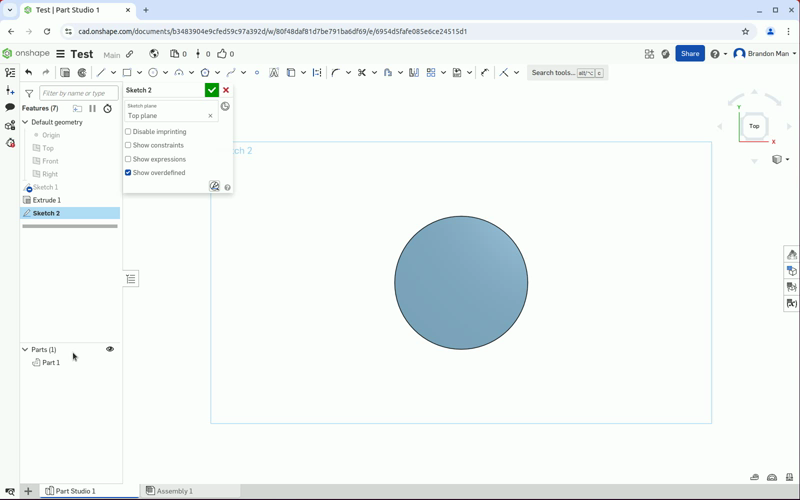
key(y)
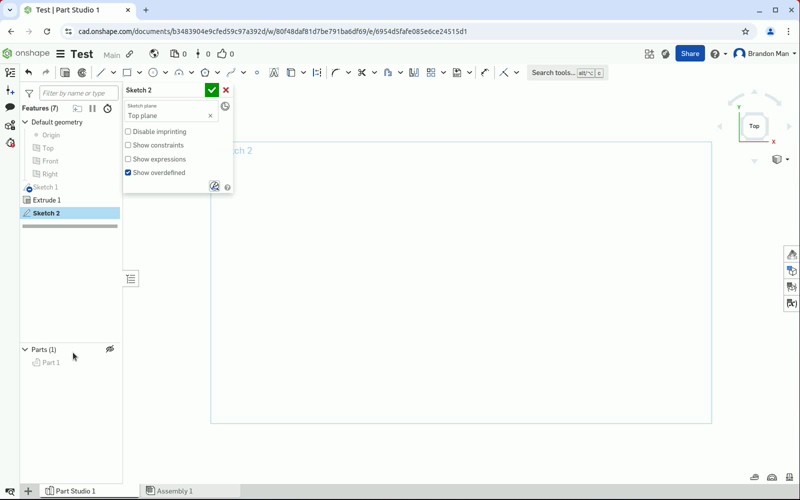
key(c)
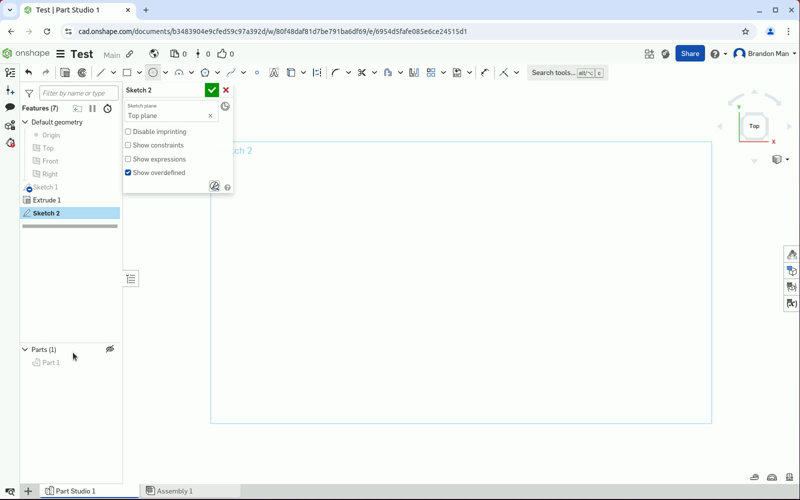
key_down(shift)
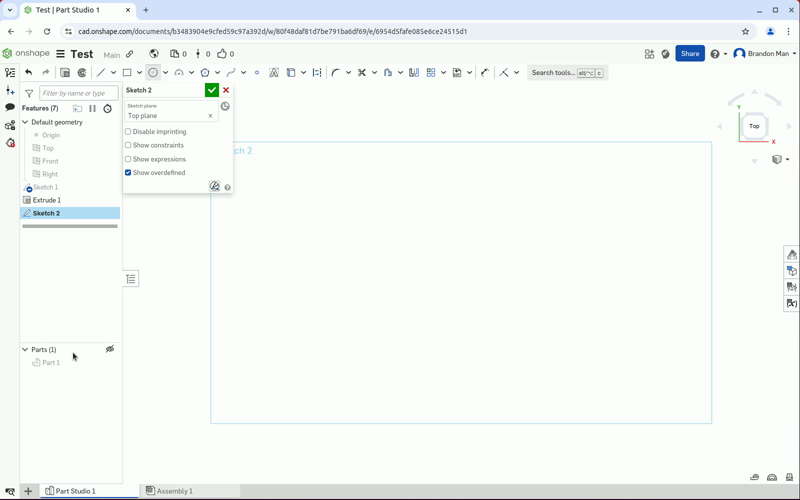
mouse_move(461, 282)
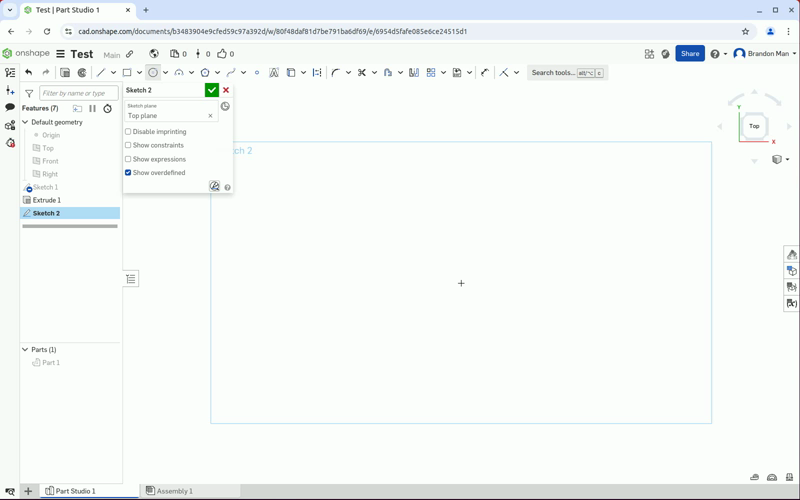
click(461, 282)
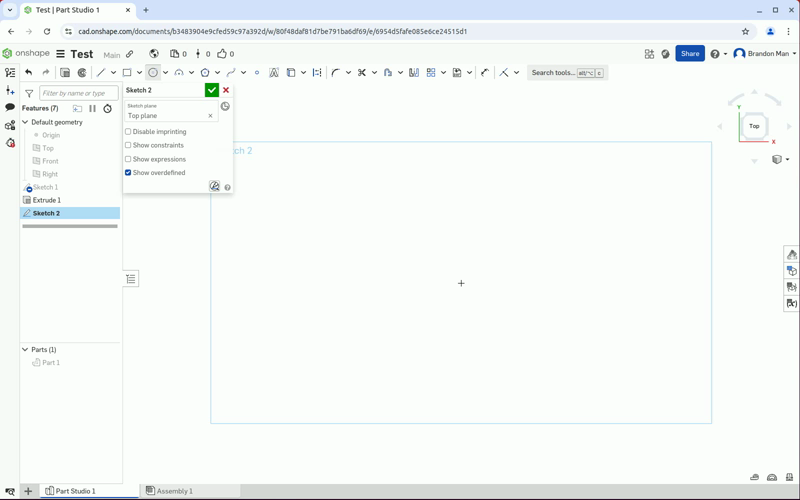
key_up(shift)
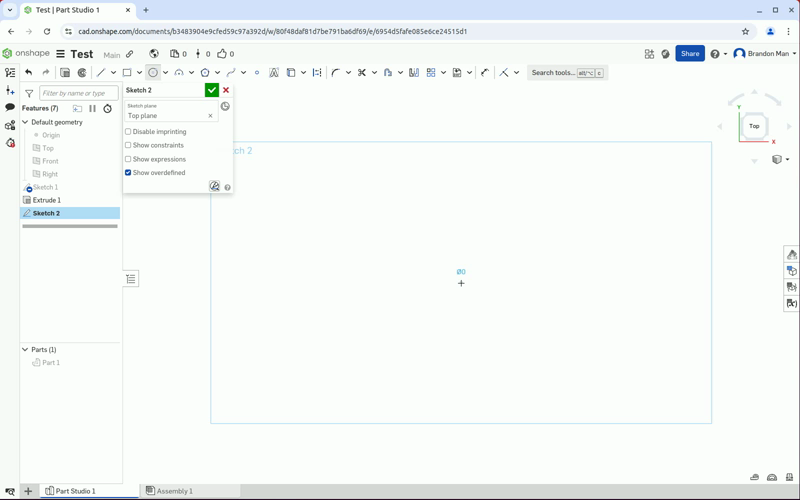
mouse_move(499, 282)
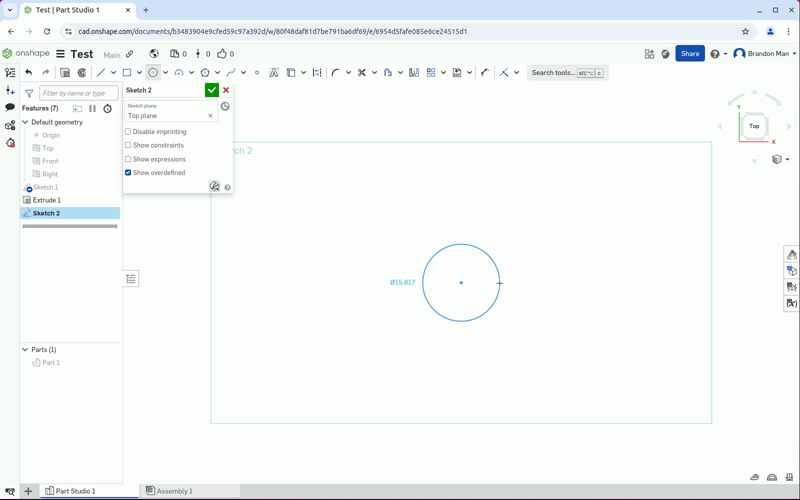
click(499, 282)
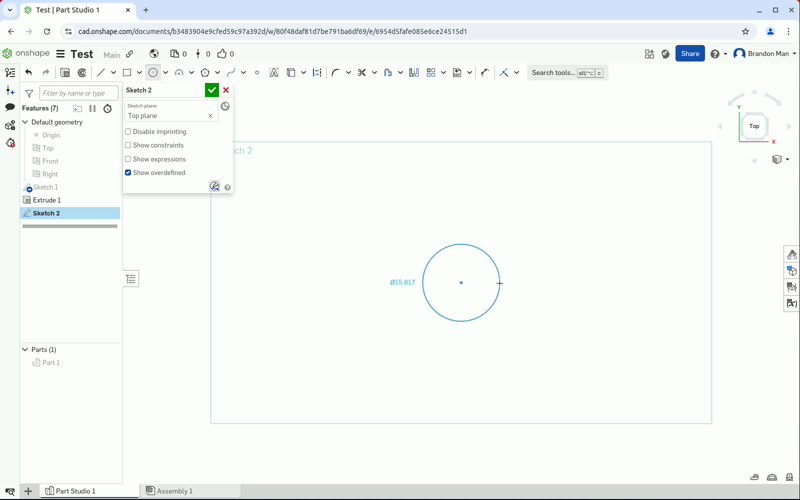
key(esc)
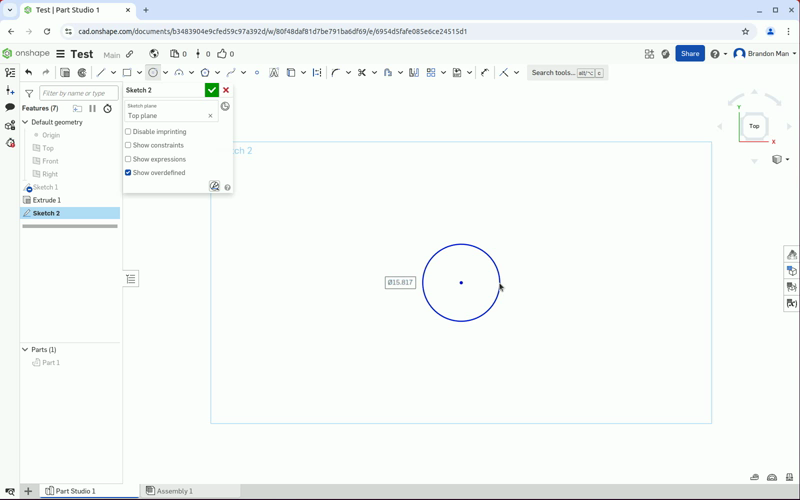
mouse_move(432, 274)
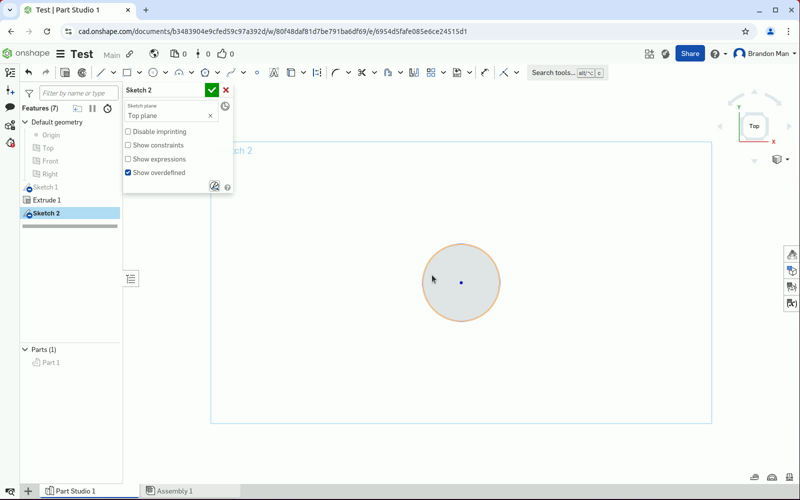
click(432, 274)
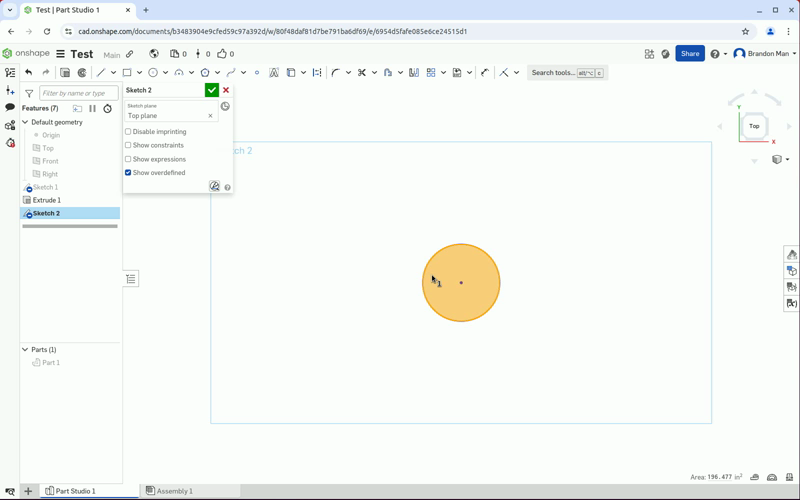
mouse_move(73, 352)
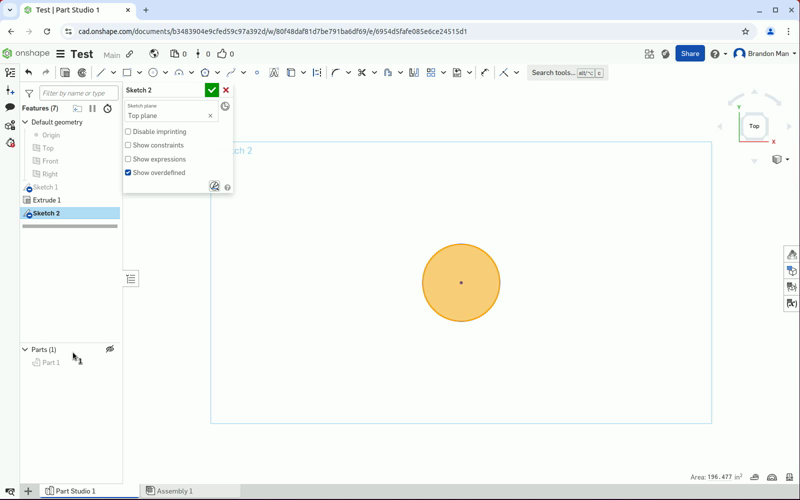
key(shift+y)
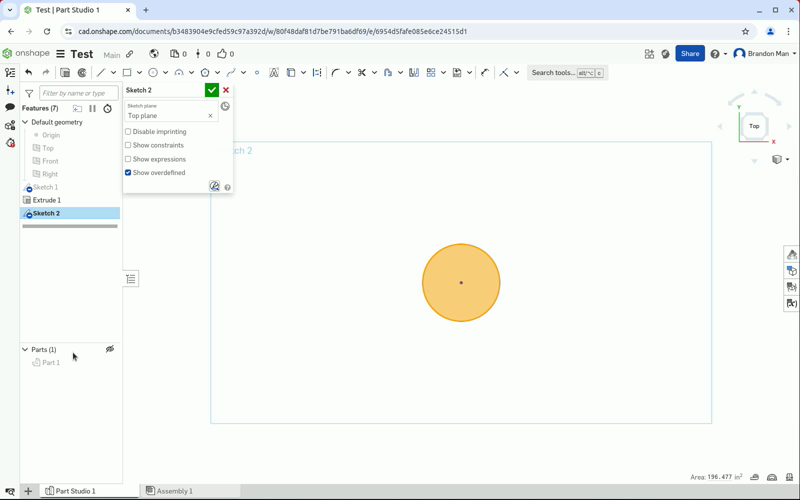
key(shift+e)
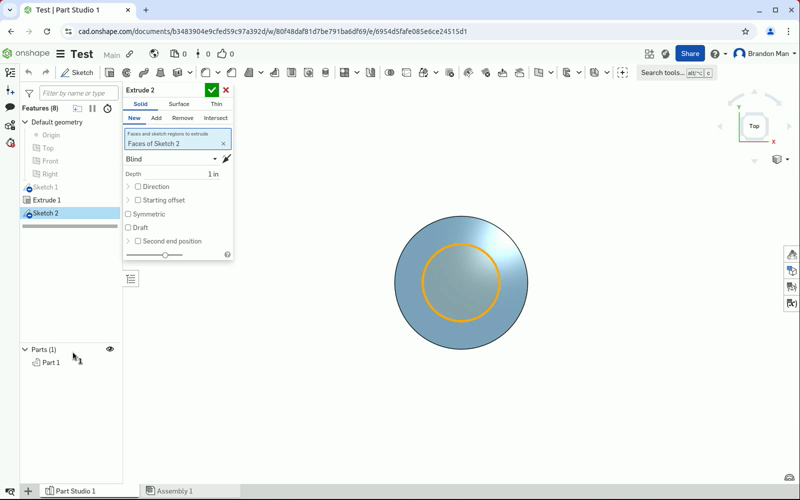
mouse_move(143, 106)
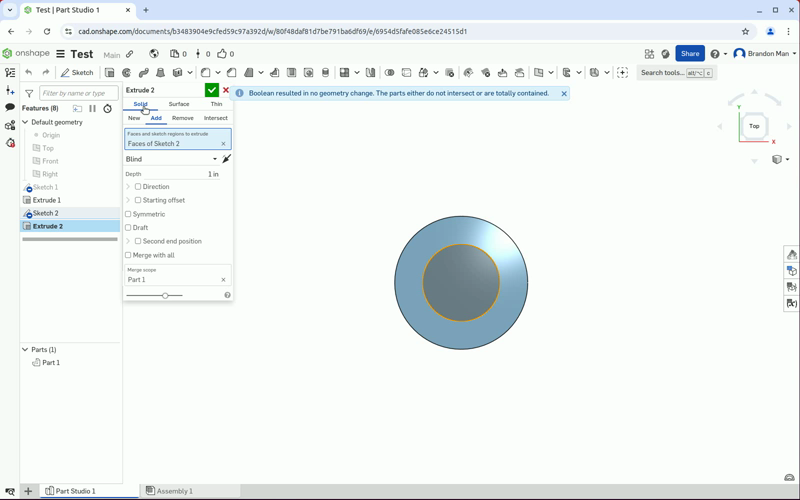
click(143, 106)
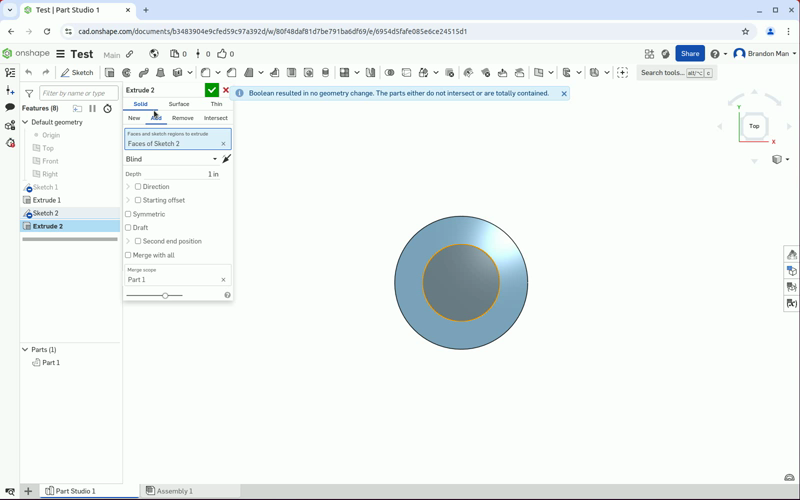
mouse_move(186, 120)
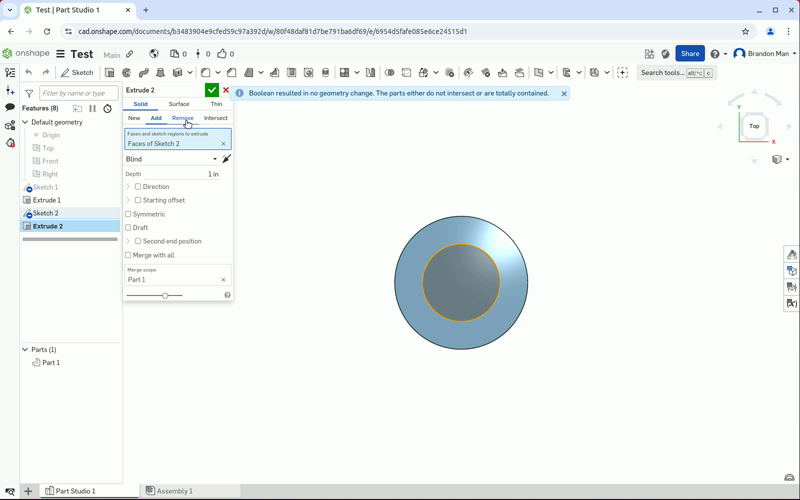
click(186, 120)
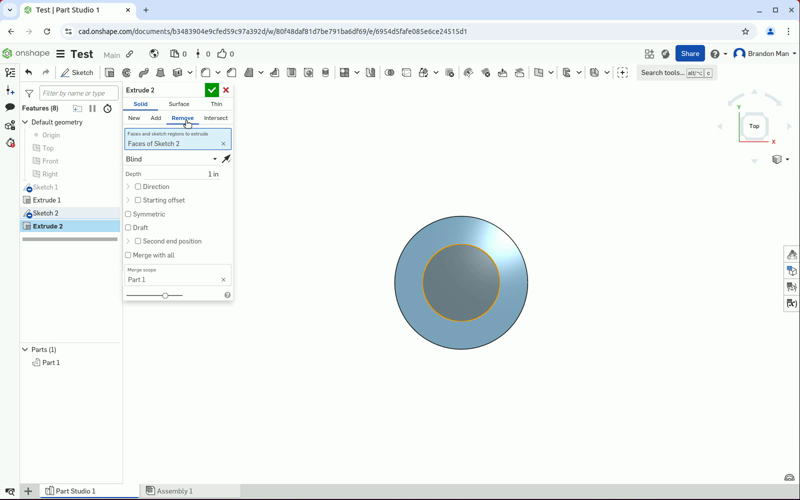
key(tab, 4)
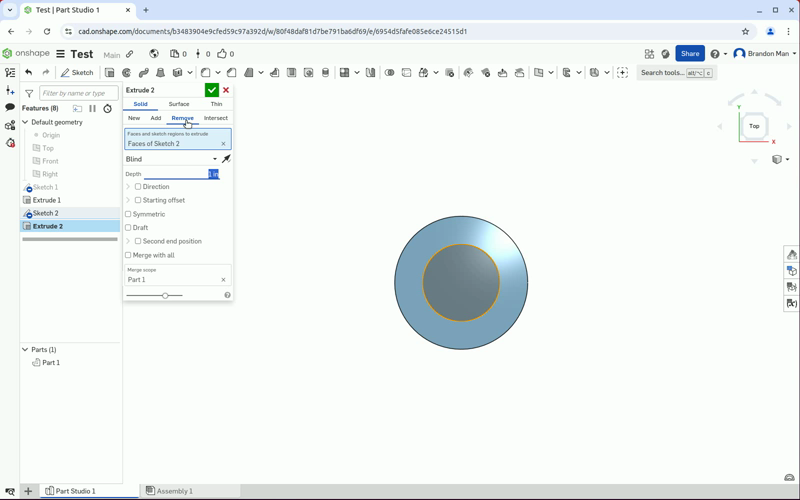
text(46.216)
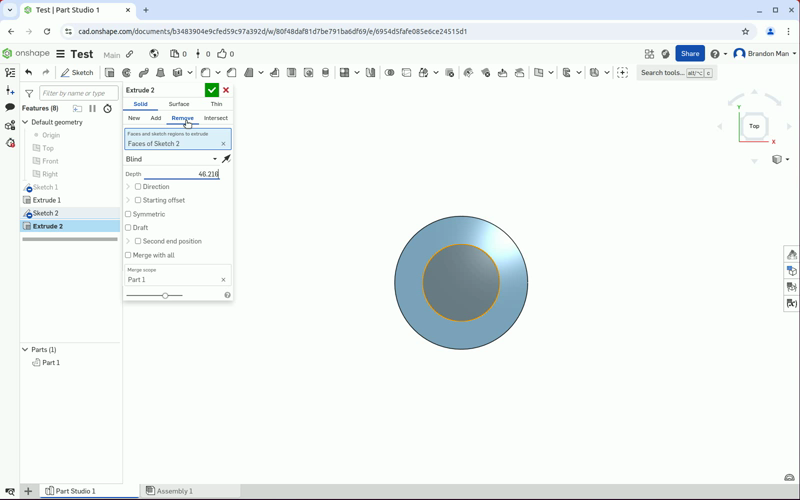
key(tab, 3)
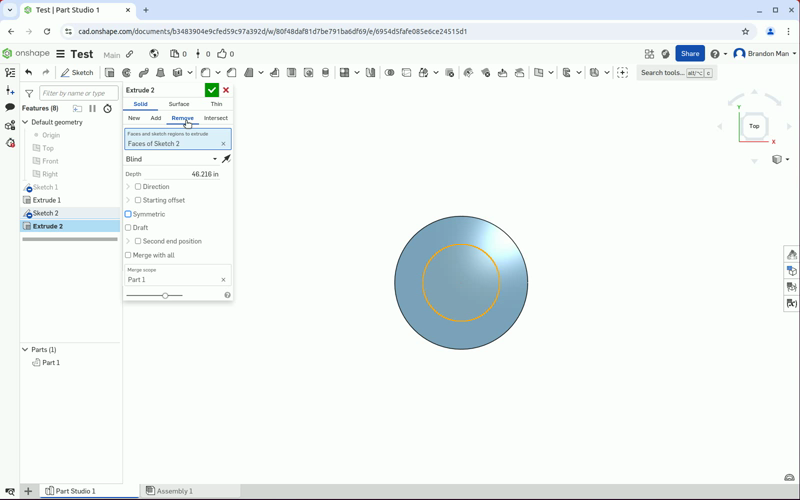
key(space)
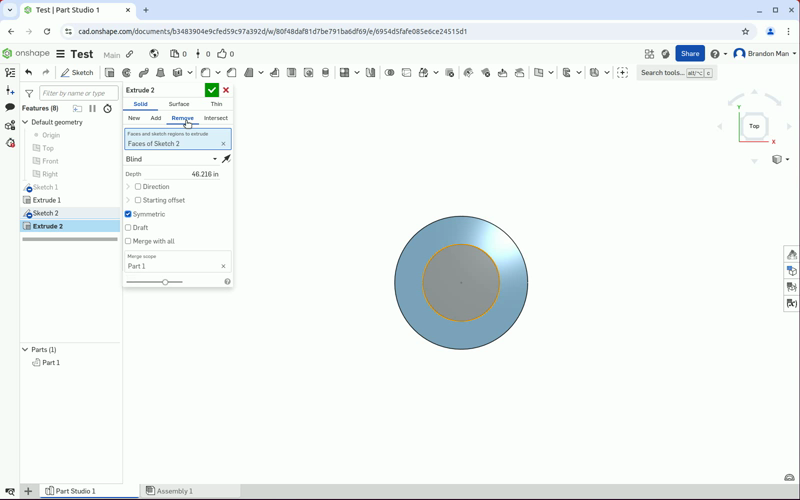
key(tab, 2)
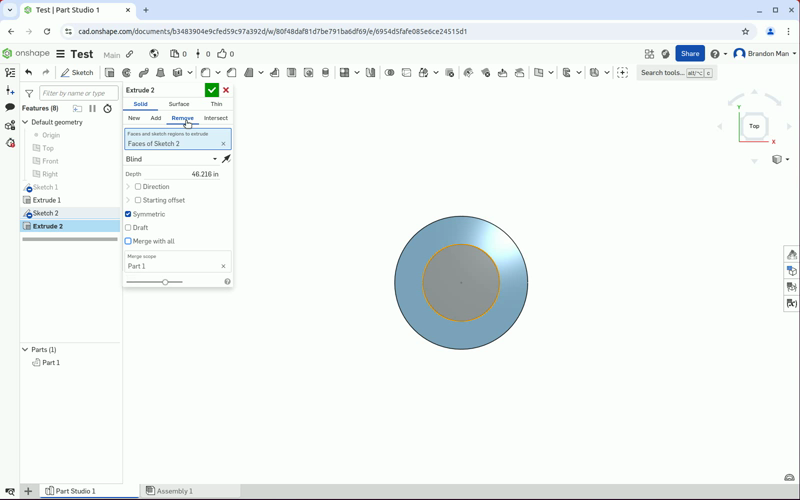
key(space)
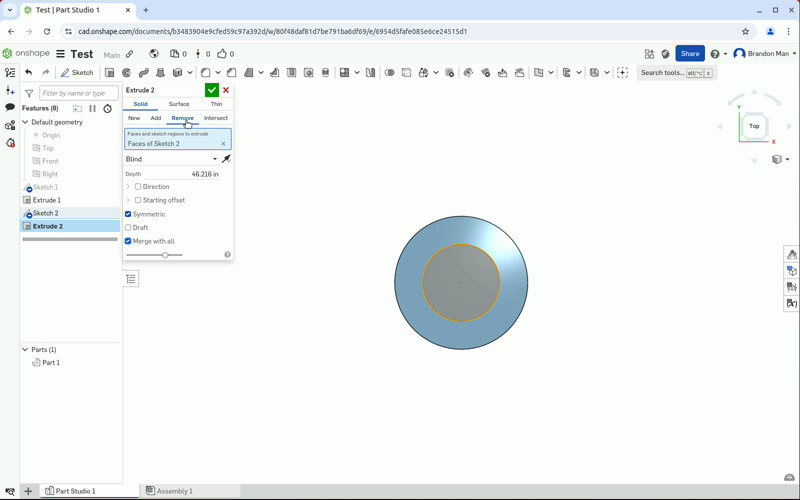
key(enter)
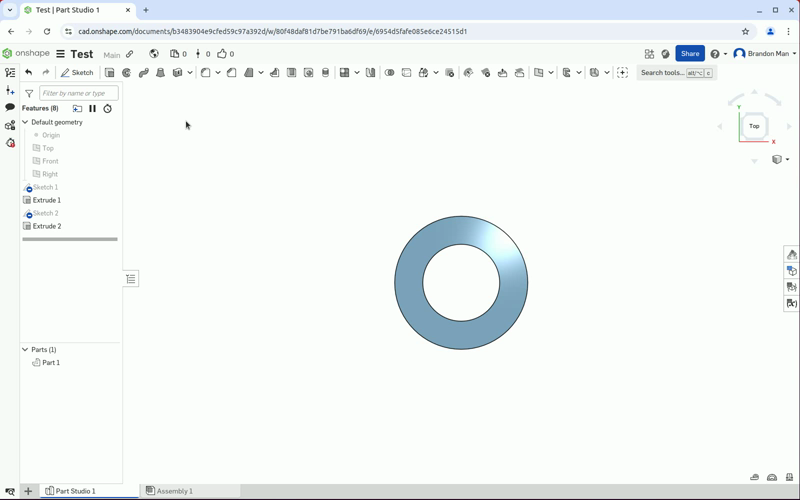
key(shift+h)
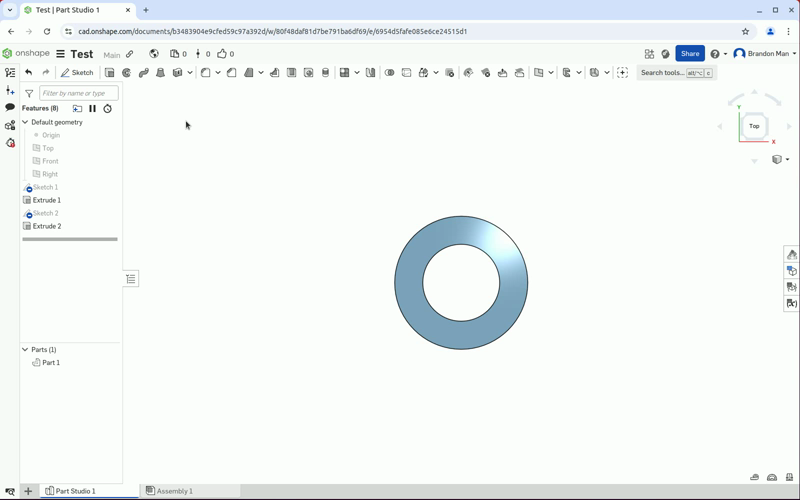
key(shift+h)
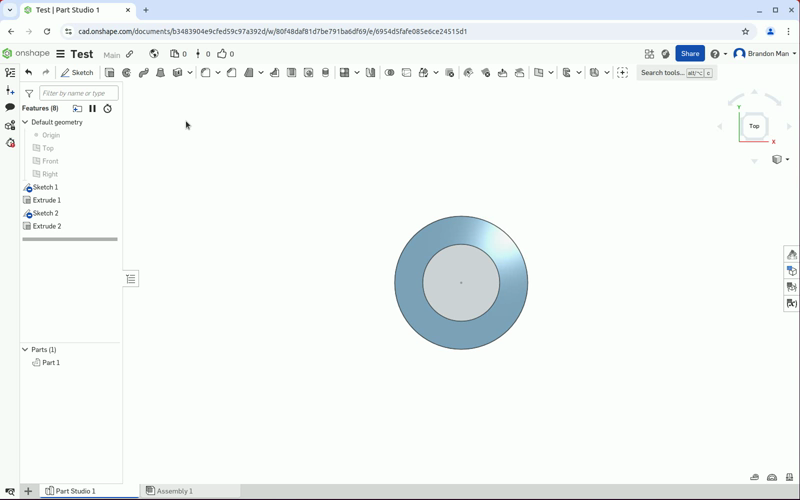
key(shift+7)
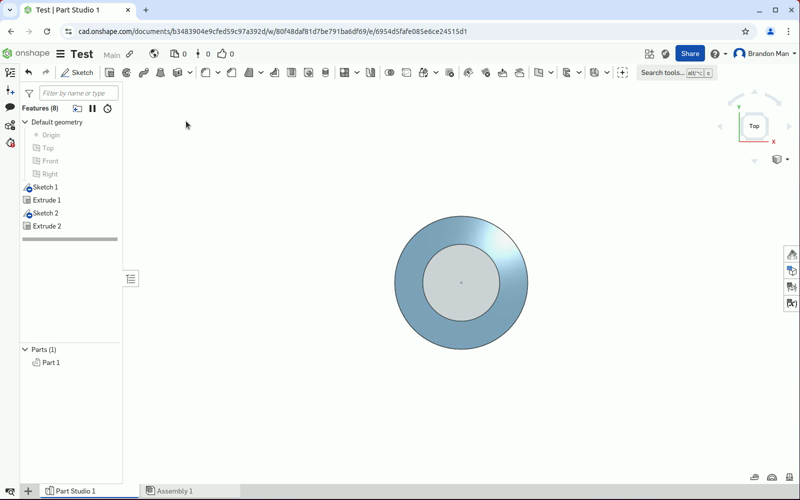
key(up, 3)
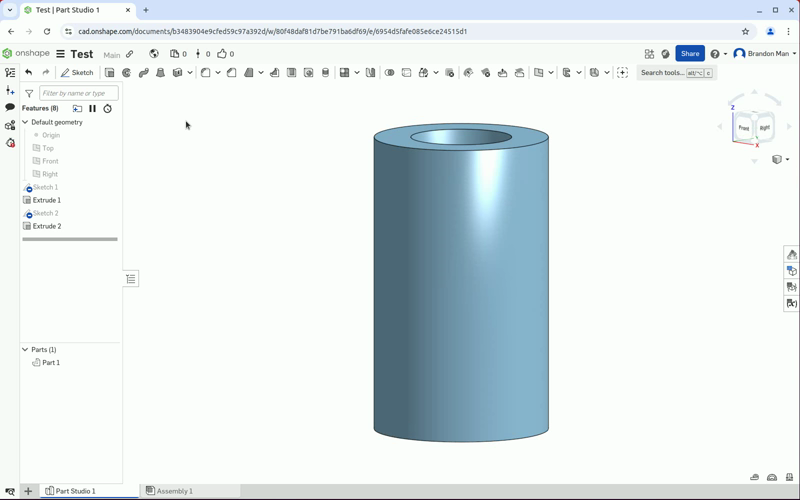
key(left, 3)
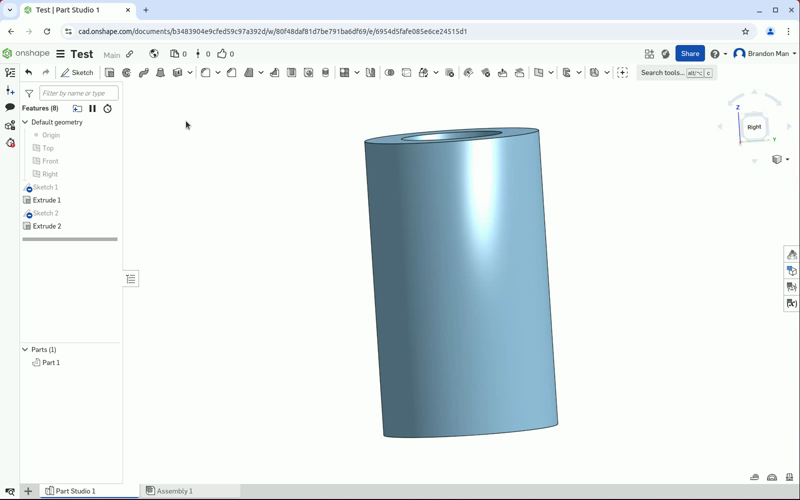
key(right, 3)
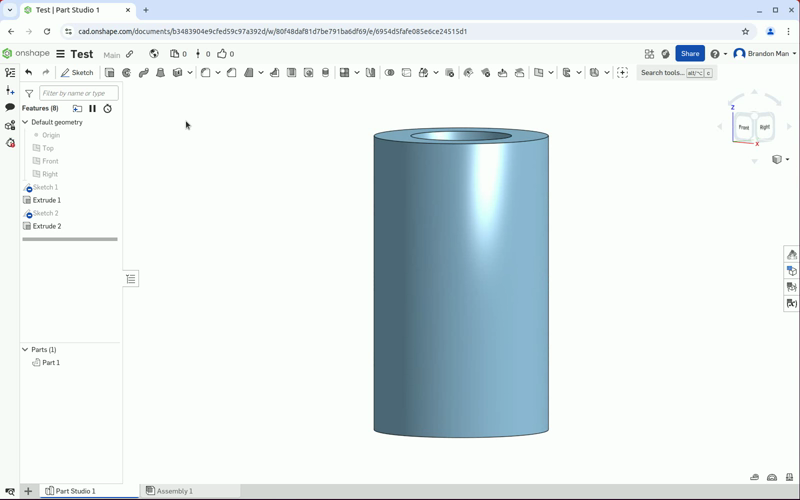
key(down, 3)
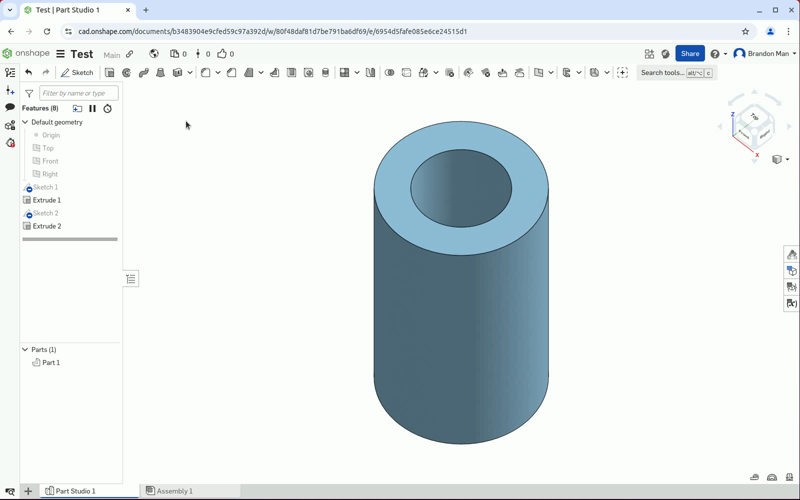
mouse_move(73, 189)
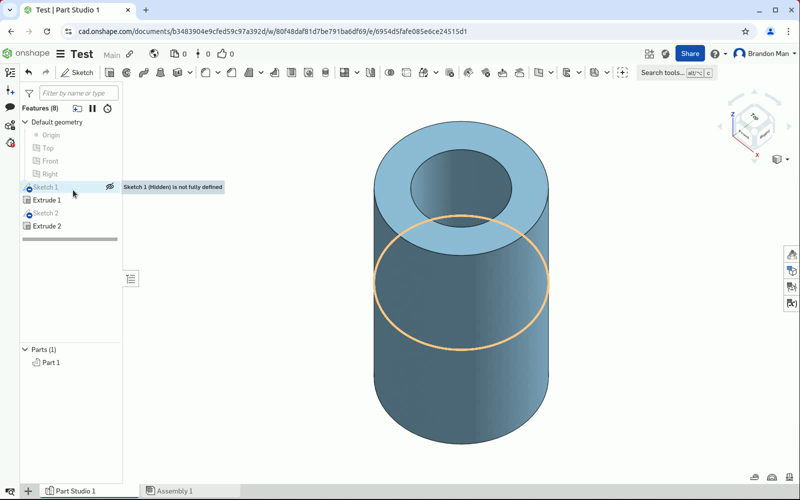
click(73, 189)